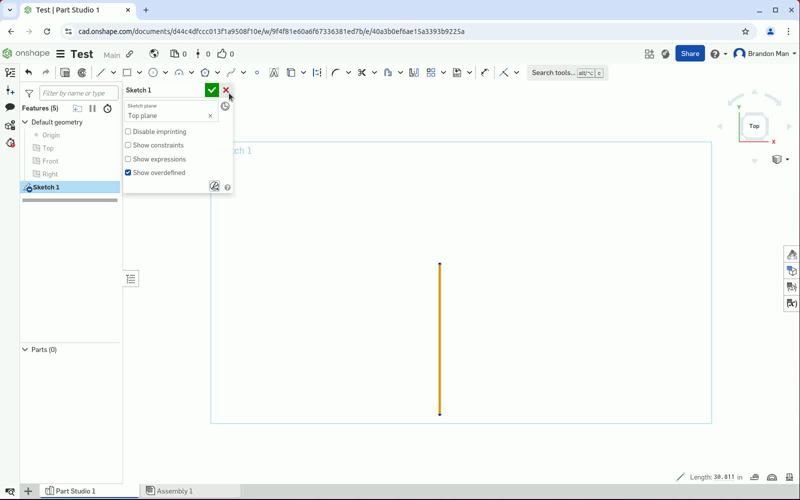
key(shift+h)
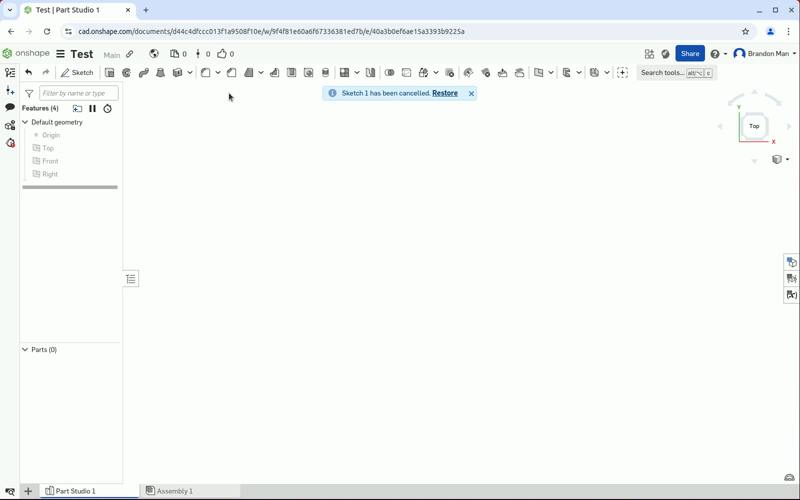
mouse_move(73, 352)
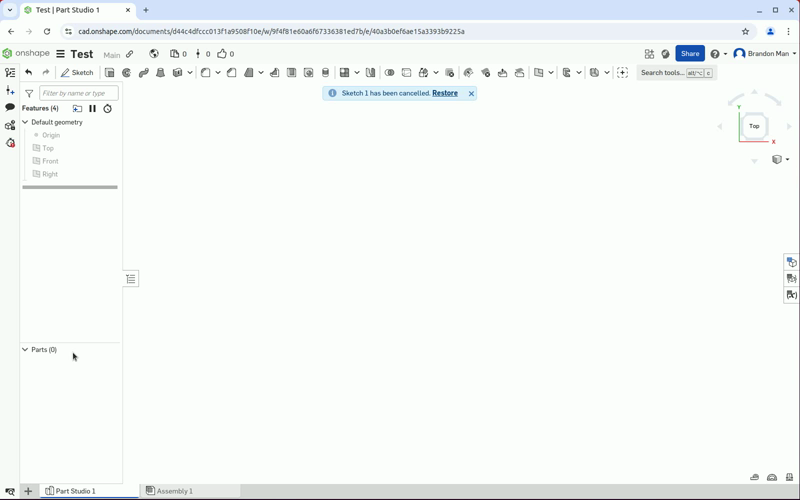
key(y)
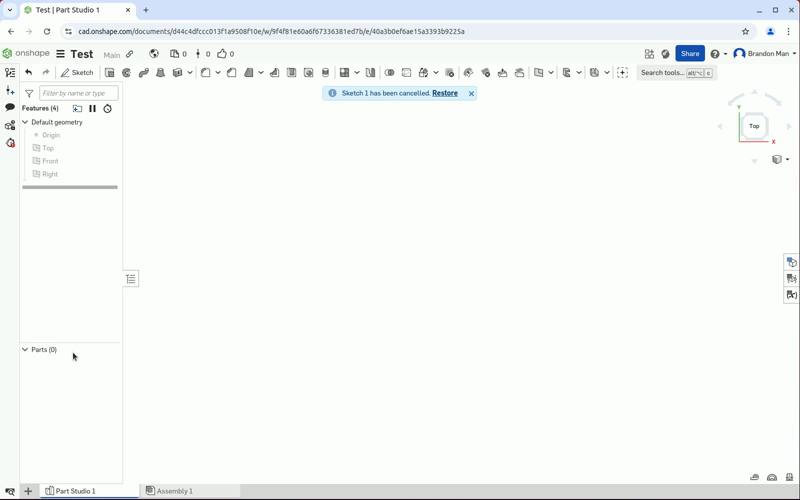
key(shift+p)
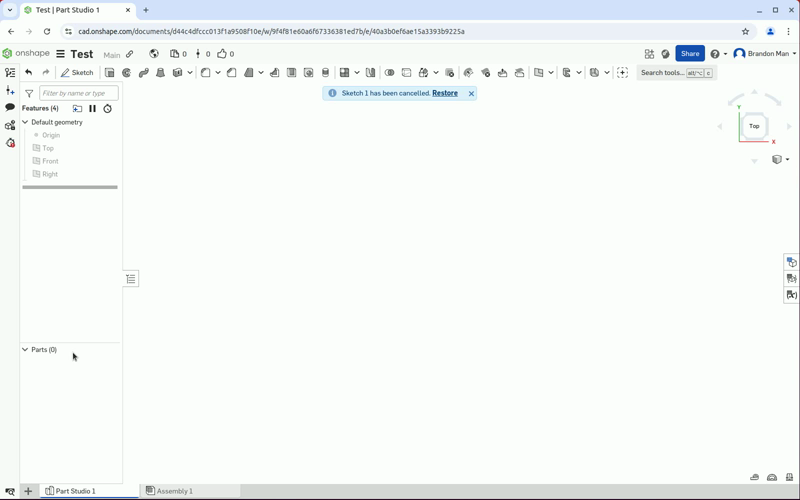
key(space)
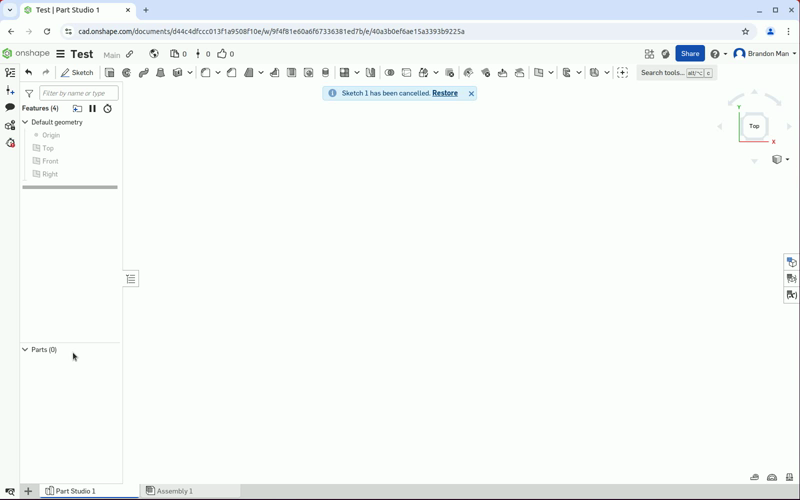
key_down(shift)
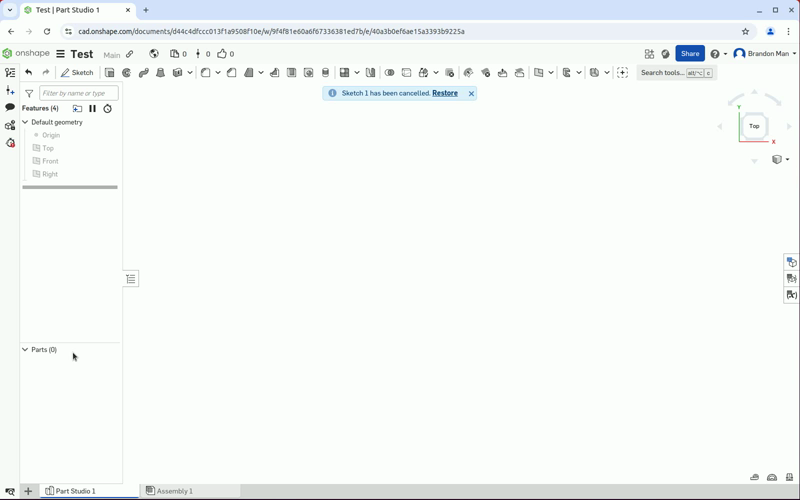
key(up)
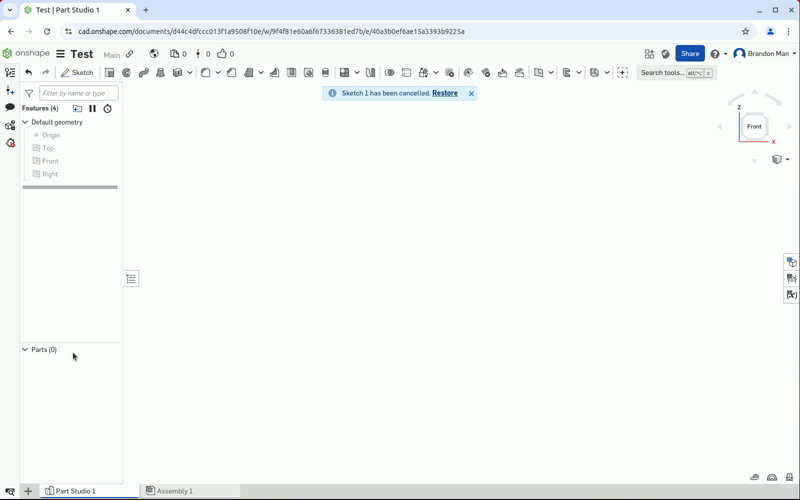
key_up(shift)
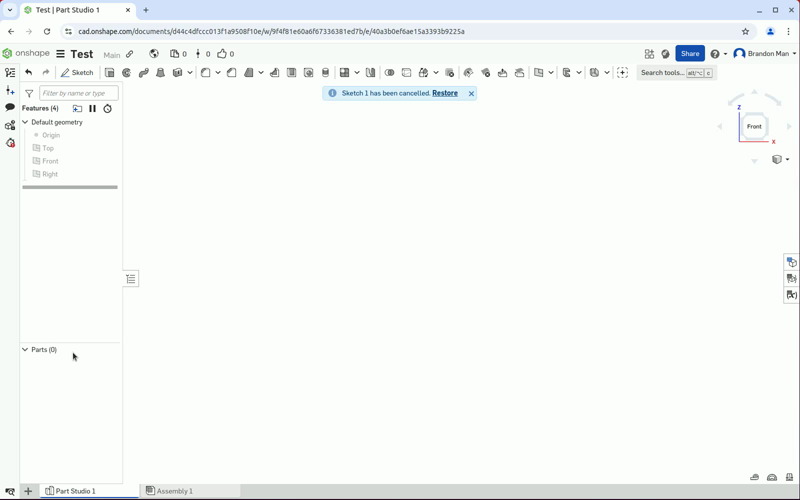
mouse_move(73, 352)
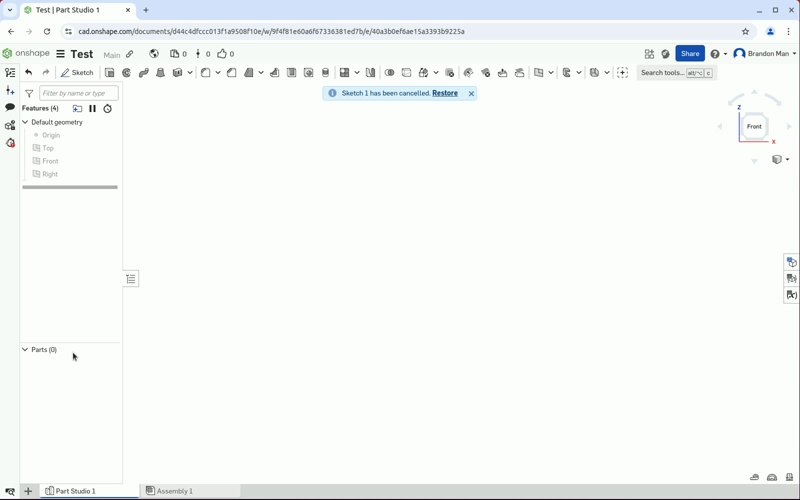
key(shift+y)
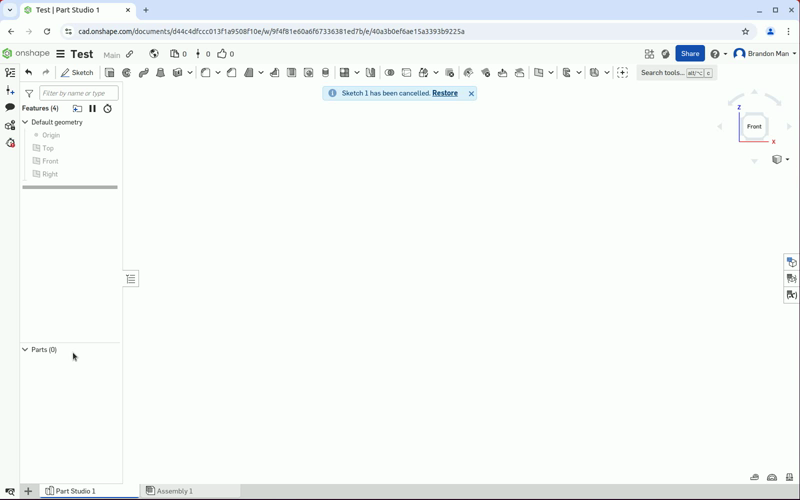
key(shift+s)
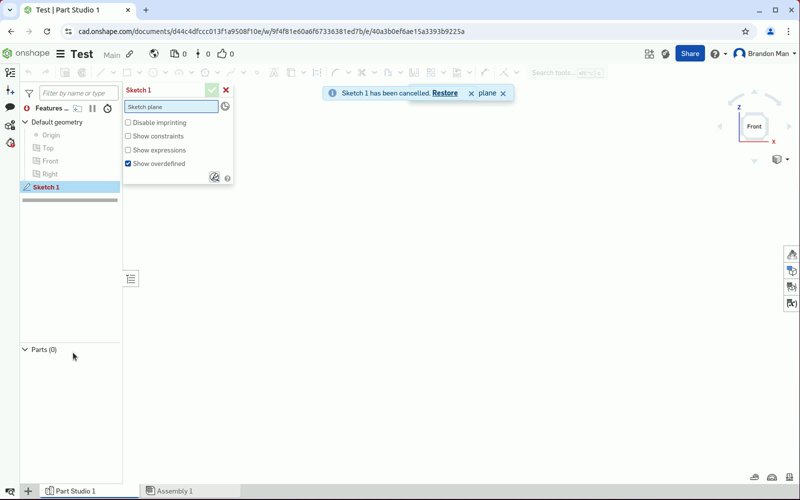
mouse_move(73, 163)
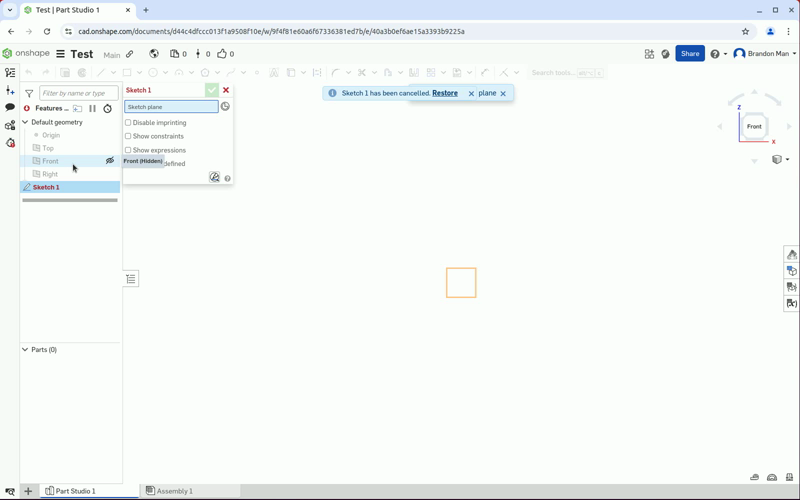
click(73, 163)
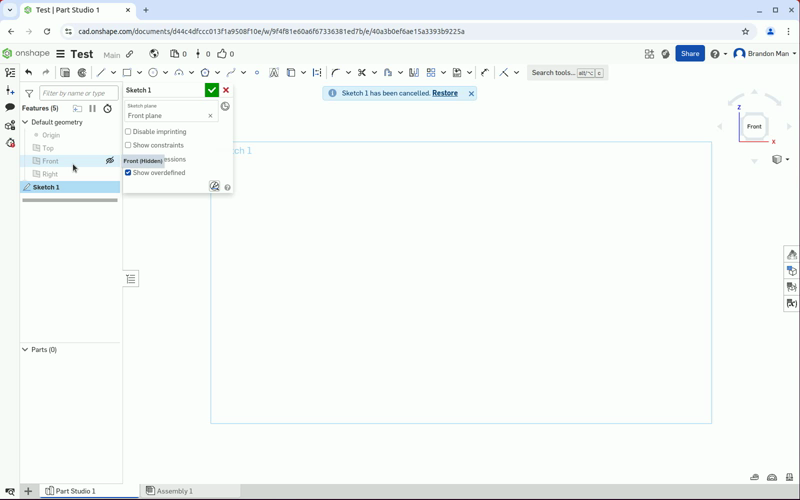
mouse_move(73, 352)
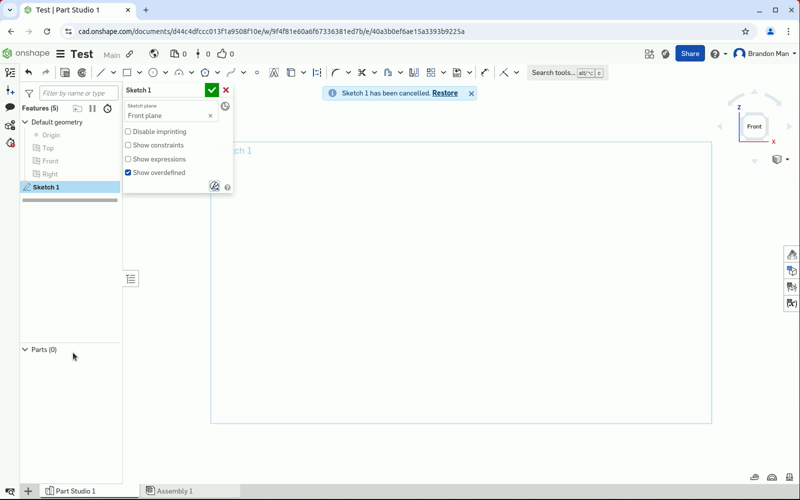
key(y)
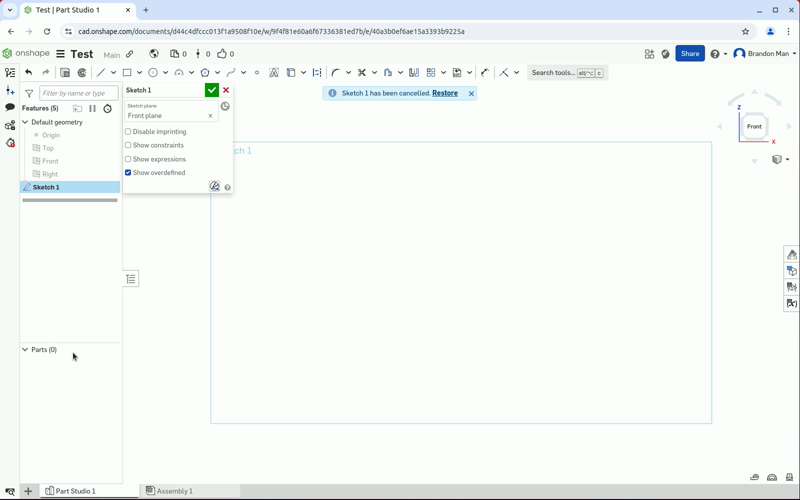
key(c)
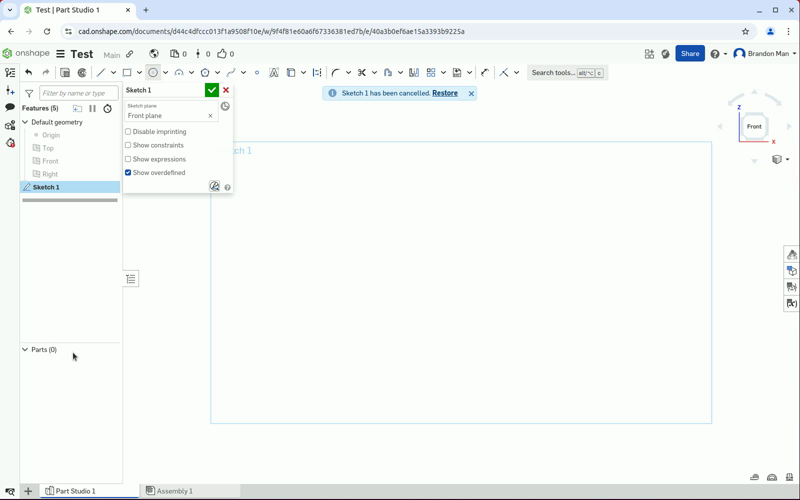
key_down(shift)
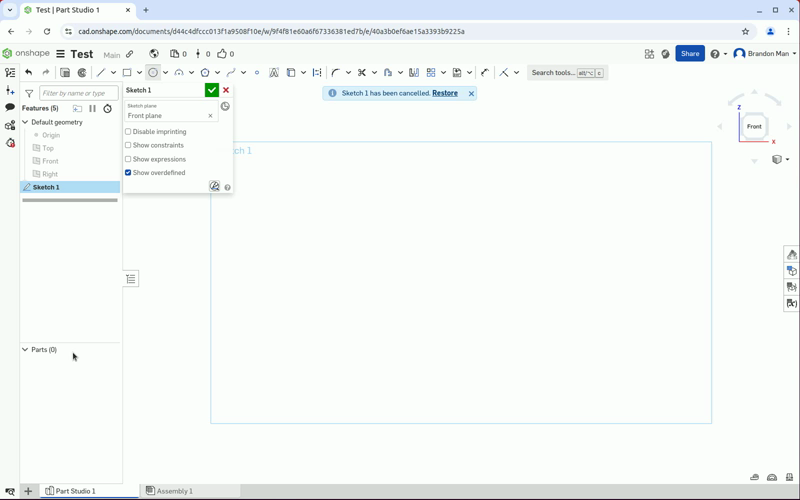
mouse_move(460, 281)
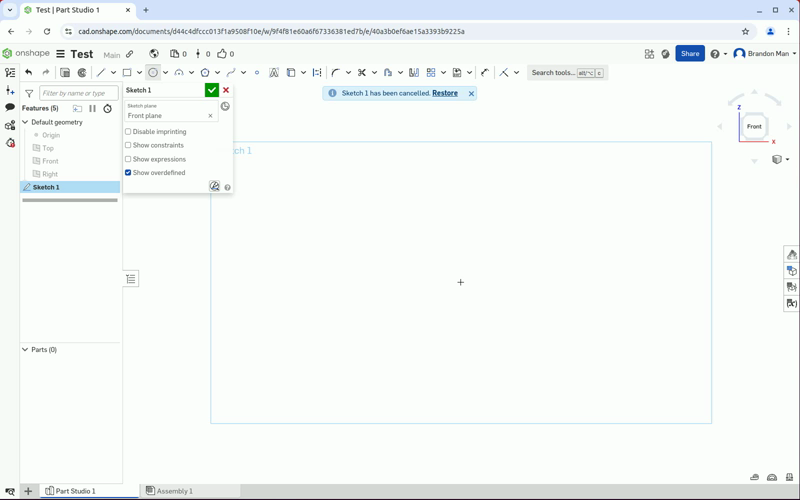
click(460, 281)
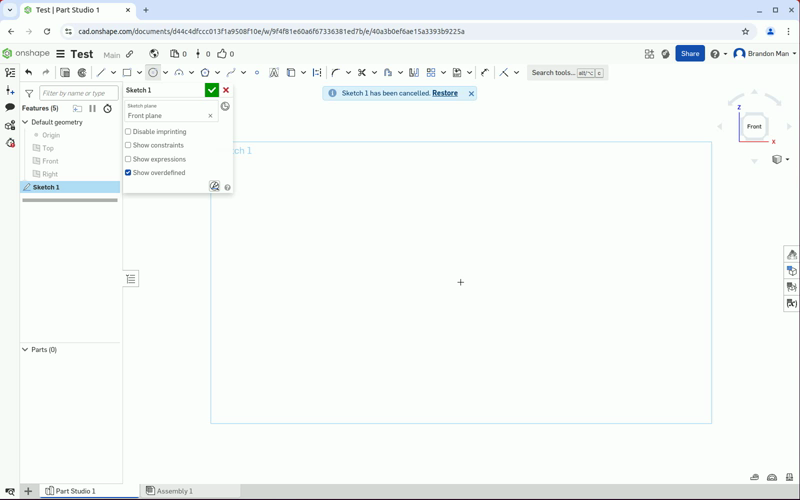
key_up(shift)
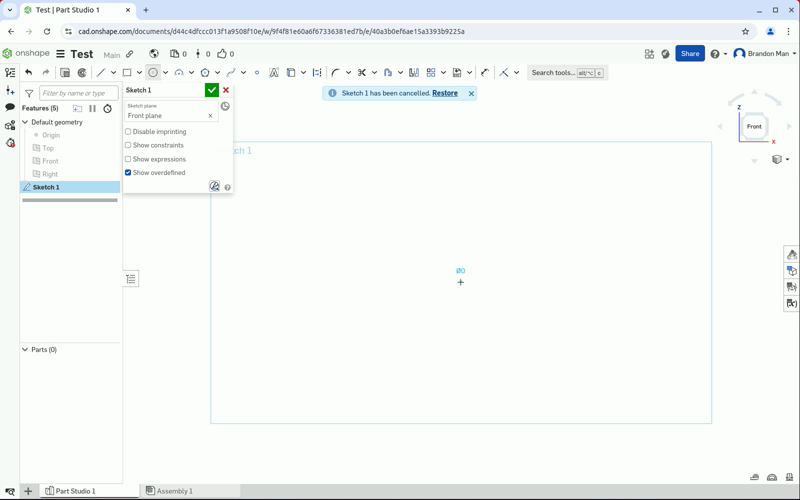
mouse_move(572, 281)
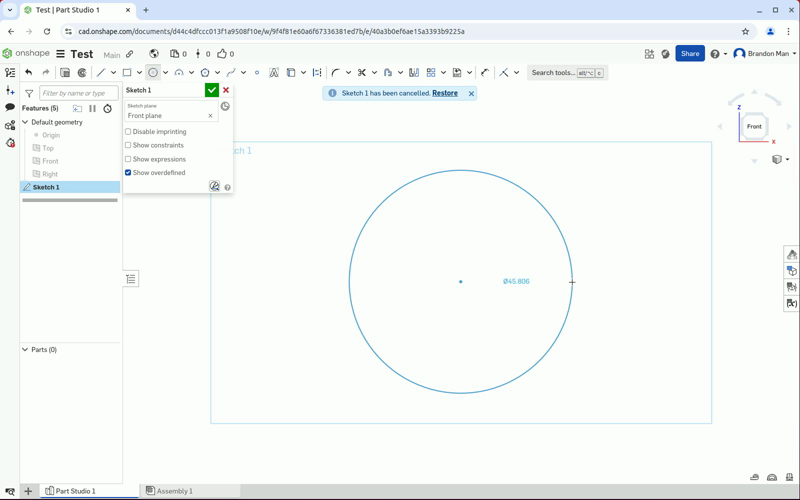
click(572, 281)
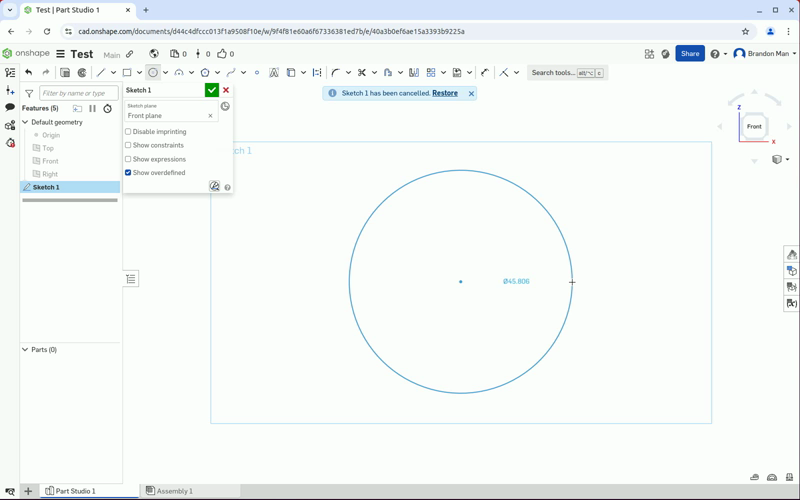
key(esc)
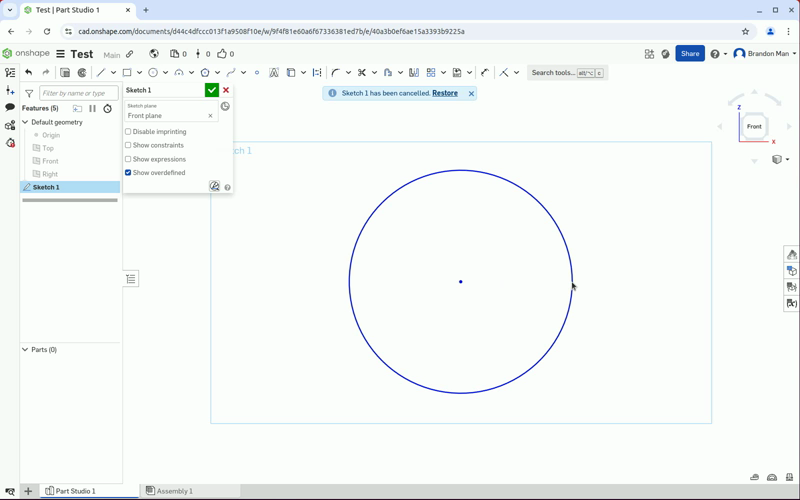
mouse_move(433, 322)
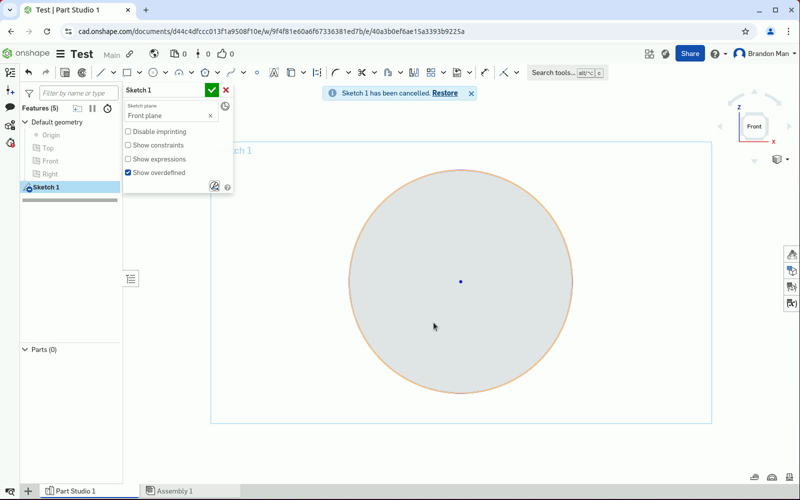
click(433, 322)
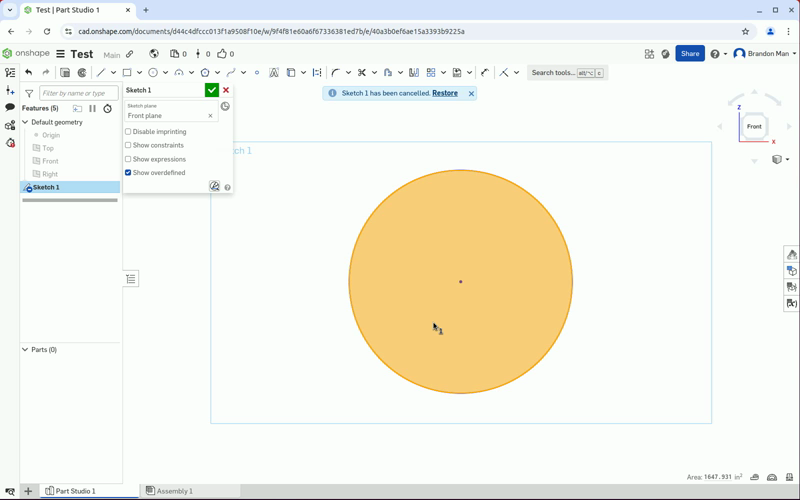
mouse_move(73, 352)
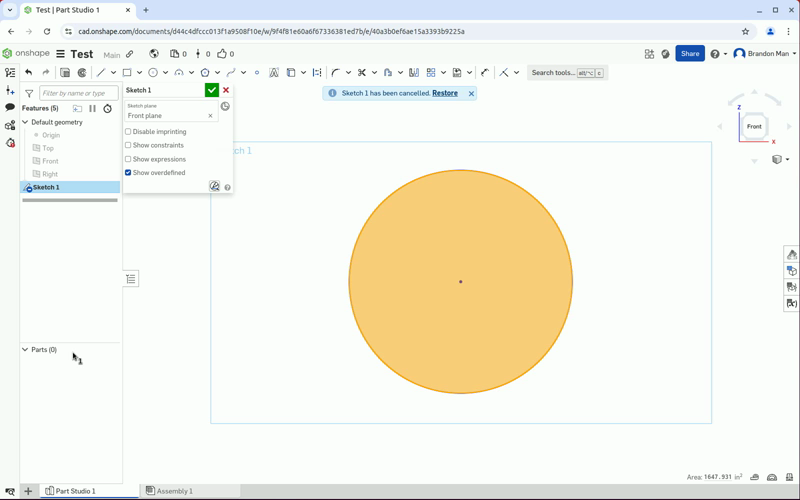
key(shift+y)
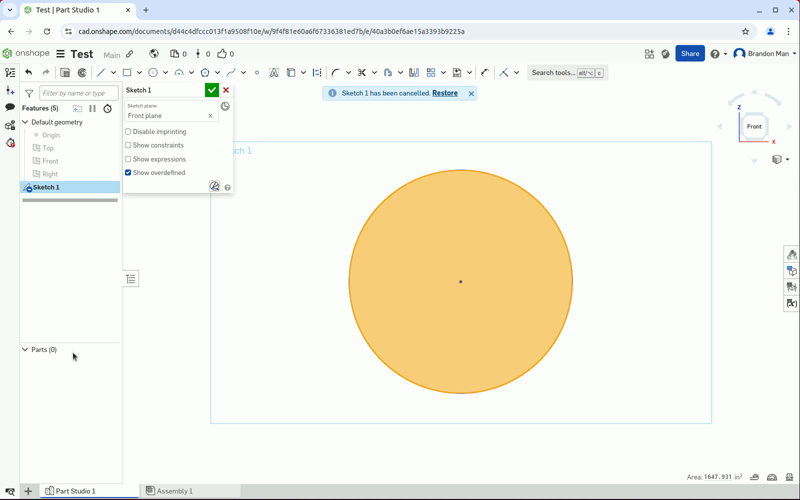
key(shift+e)
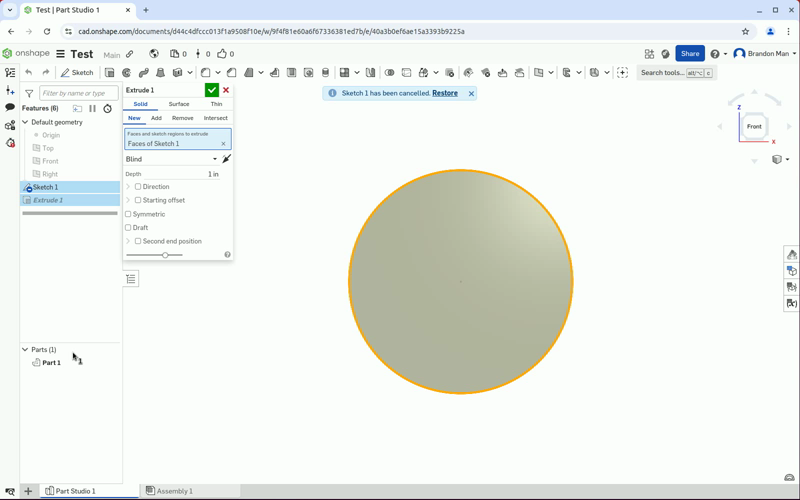
mouse_move(143, 106)
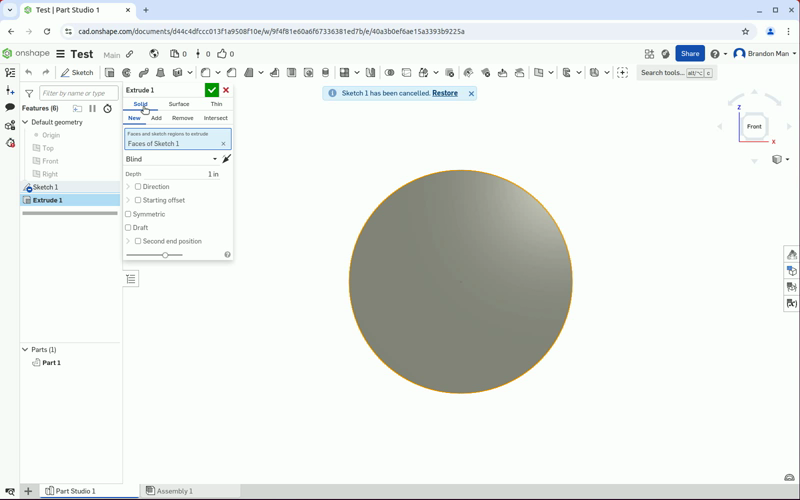
click(143, 106)
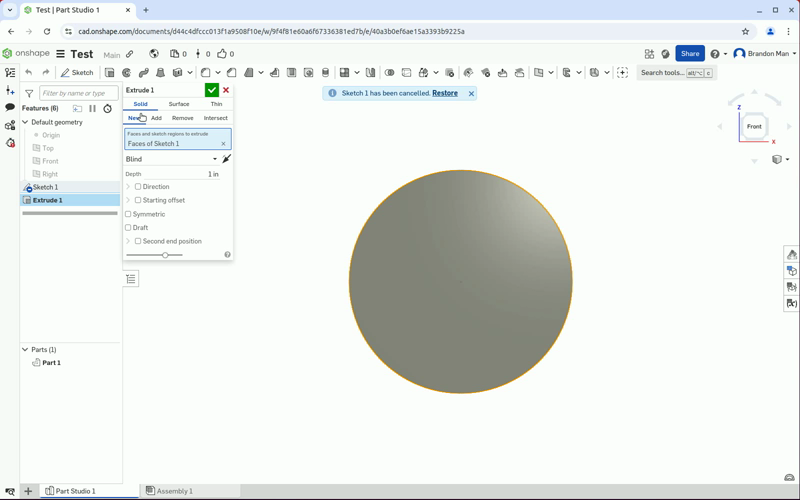
mouse_move(137, 120)
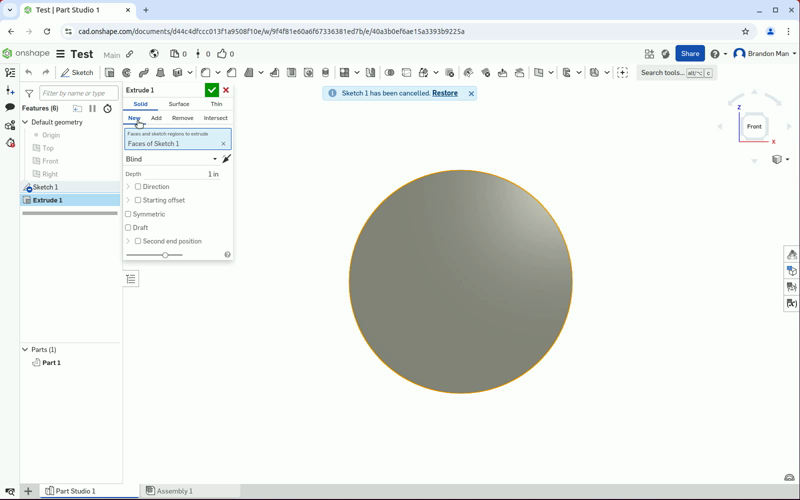
click(137, 120)
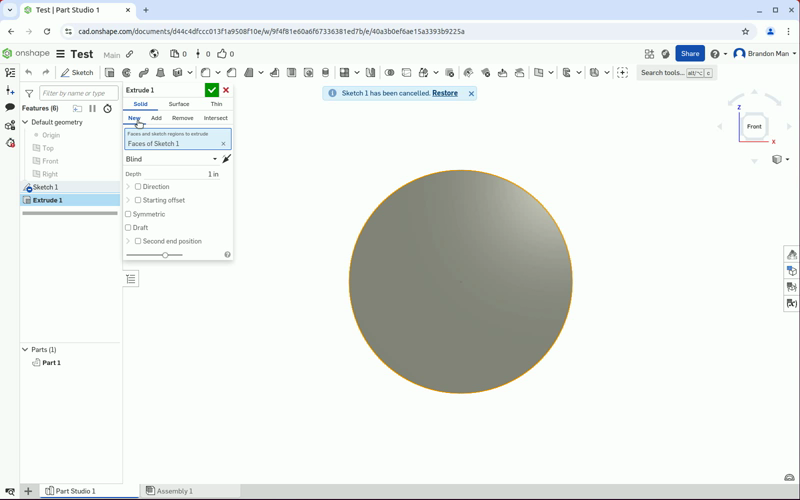
key(tab, 4)
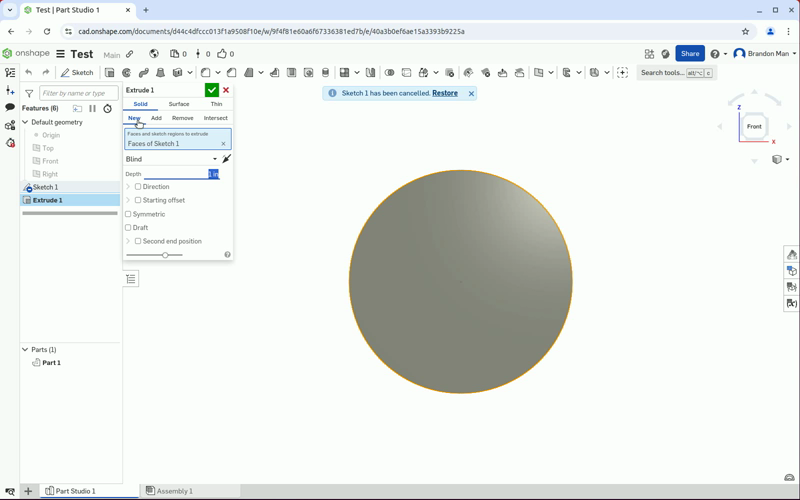
text(5.777)
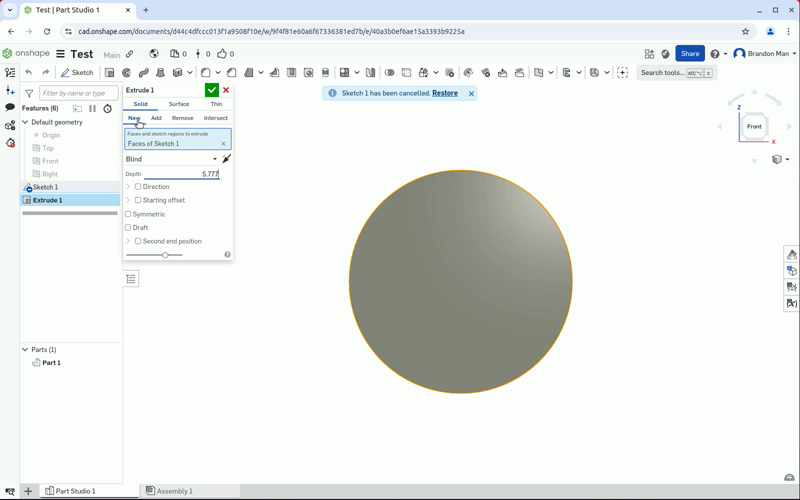
key(enter)
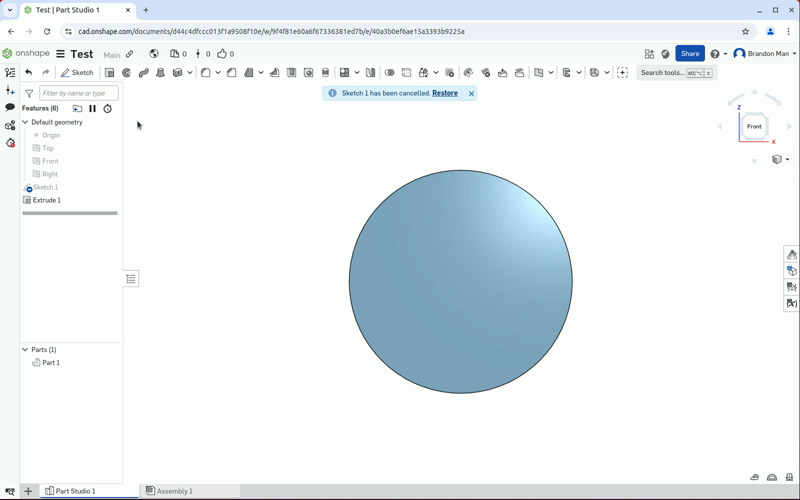
key(shift+h)
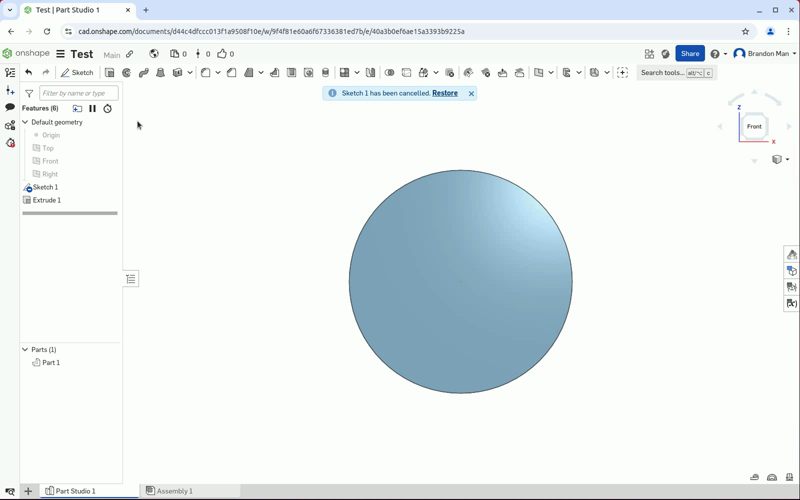
key(shift+h)
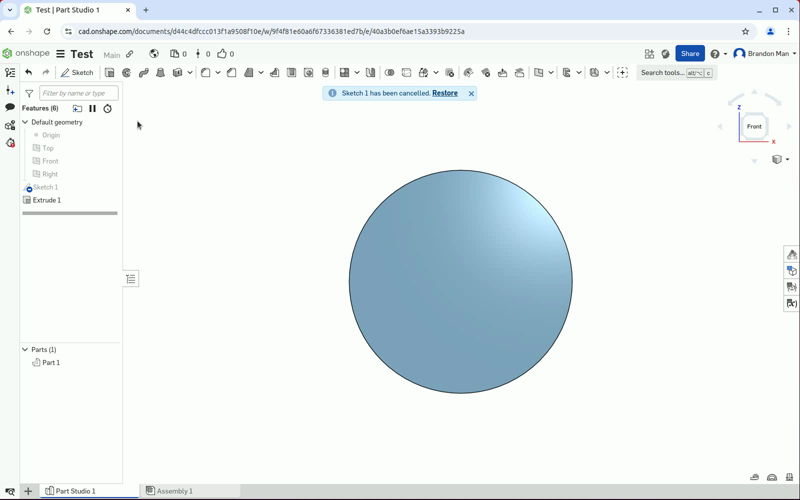
mouse_move(73, 189)
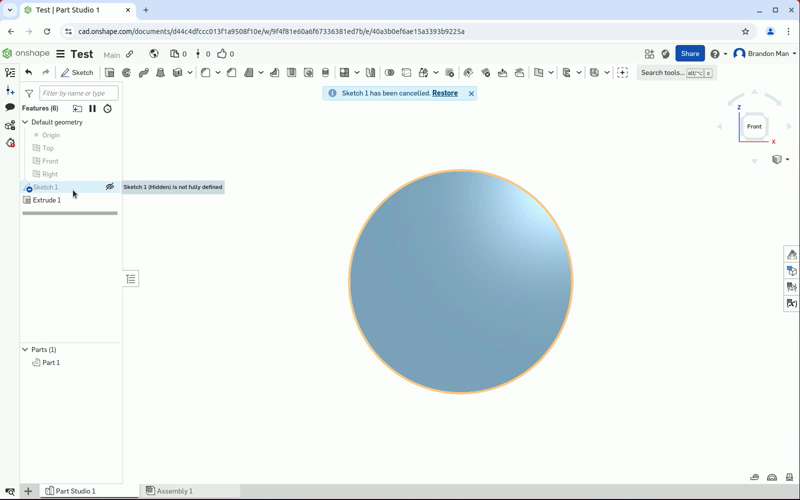
click(73, 189)
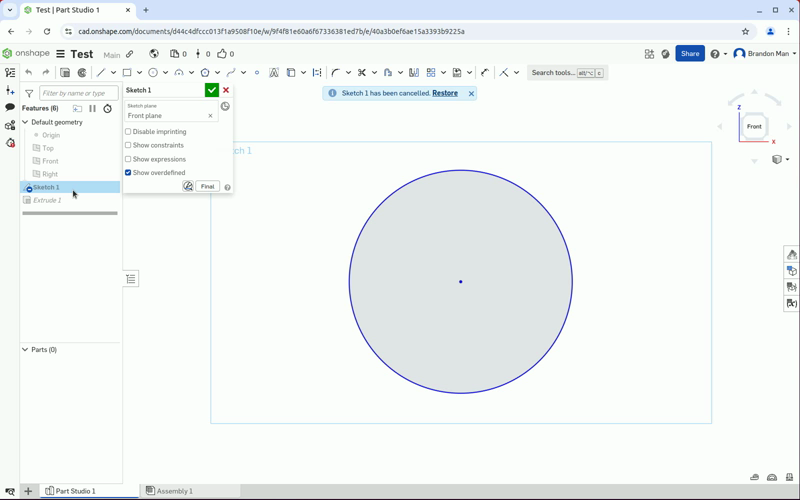
mouse_move(229, 92)
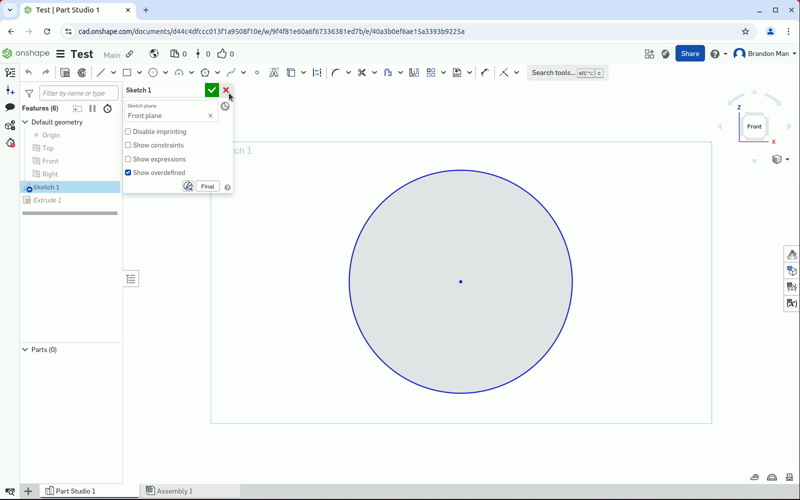
click(229, 92)
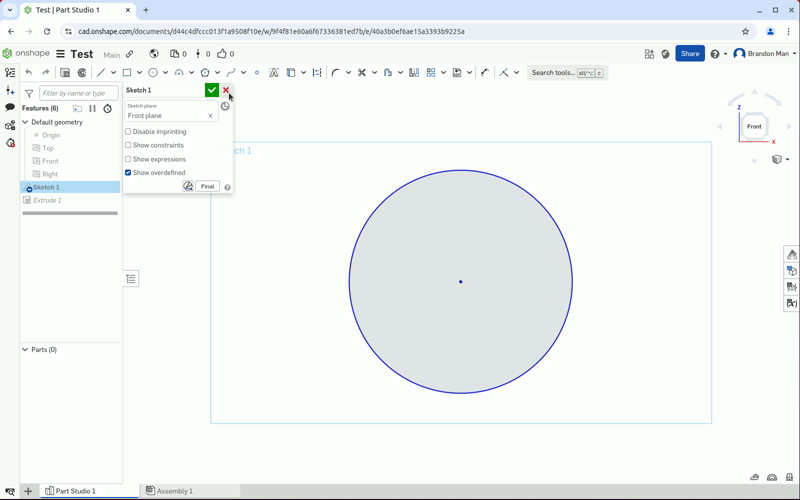
key(shift+s)
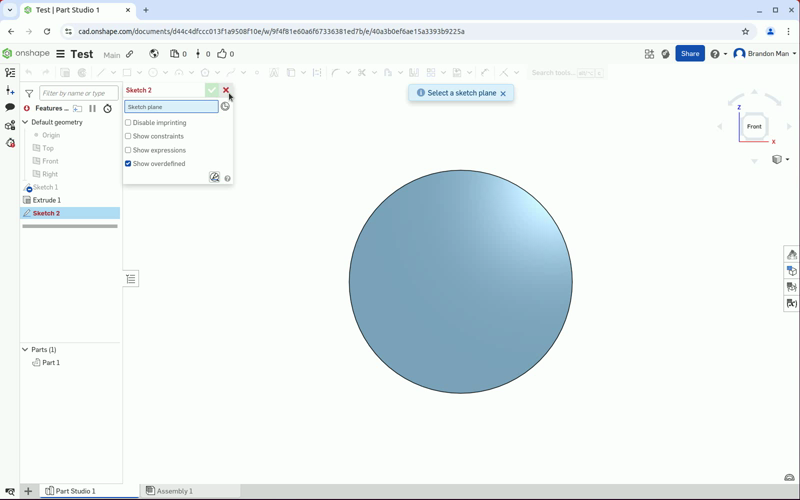
mouse_move(73, 163)
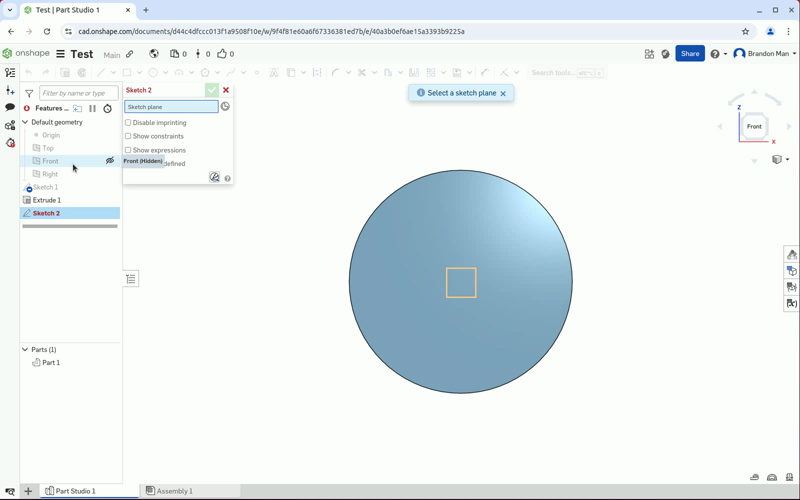
click(73, 163)
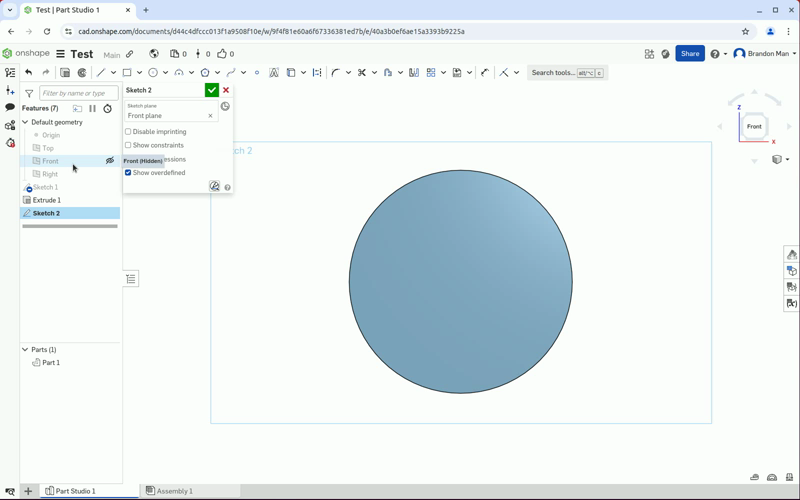
mouse_move(73, 352)
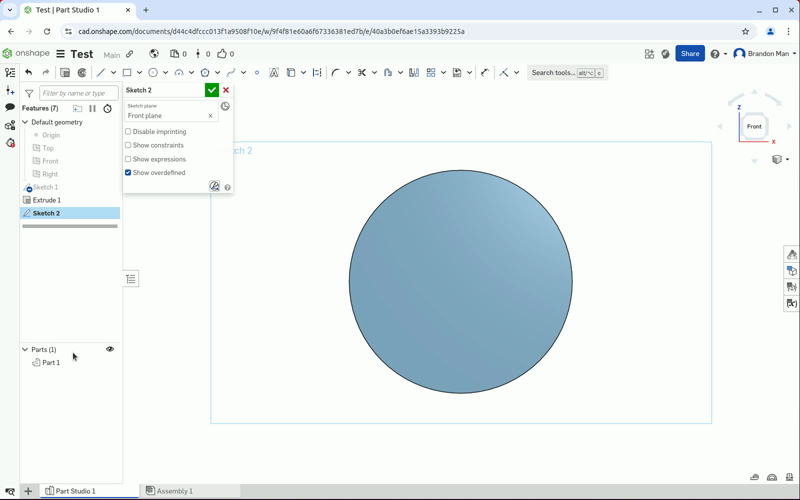
key(y)
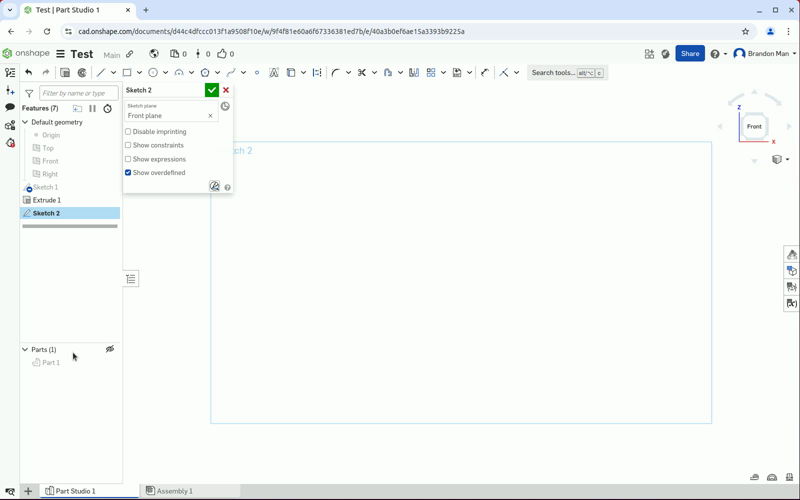
key(c)
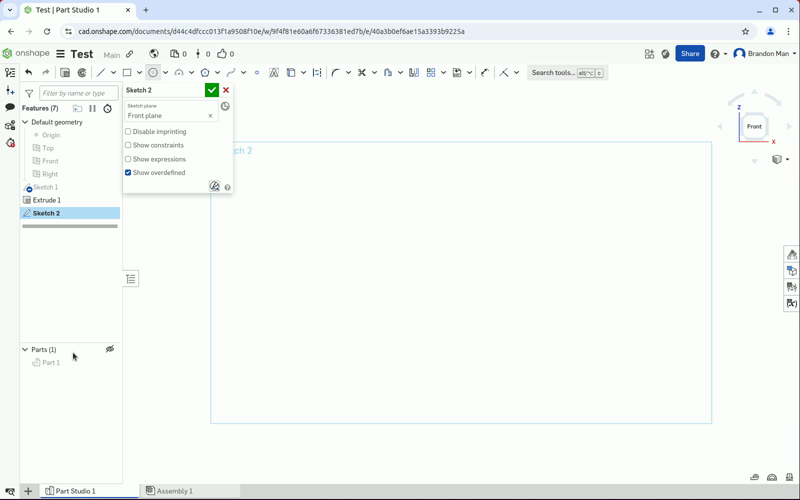
key_down(shift)
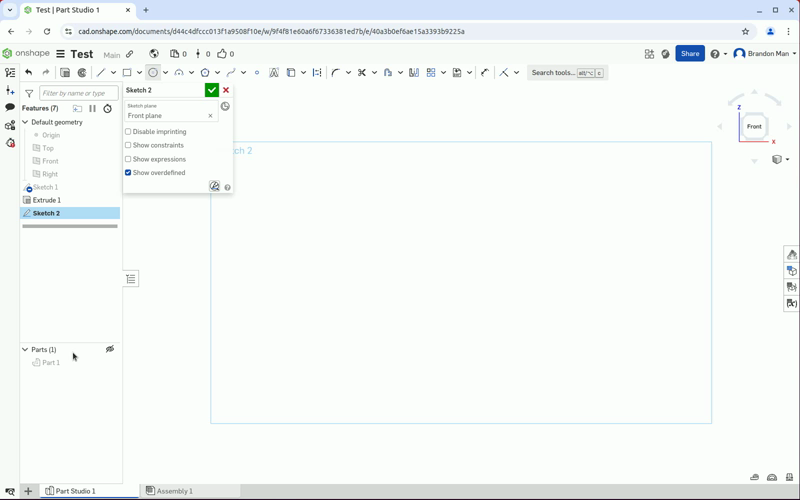
mouse_move(460, 281)
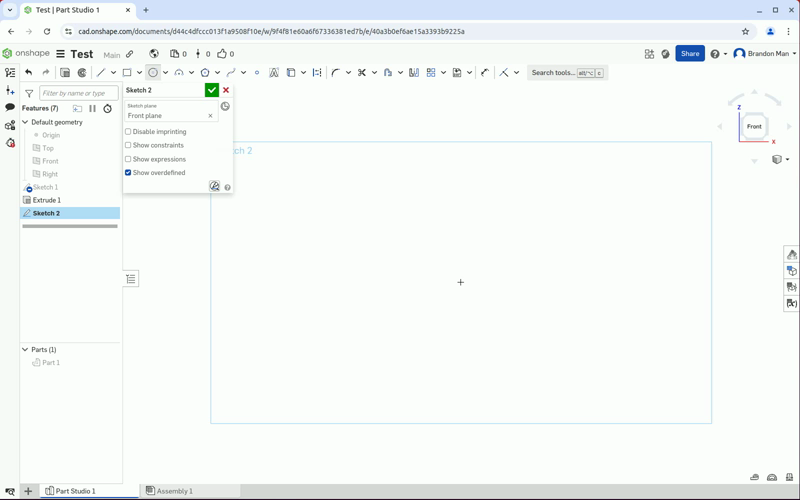
click(460, 281)
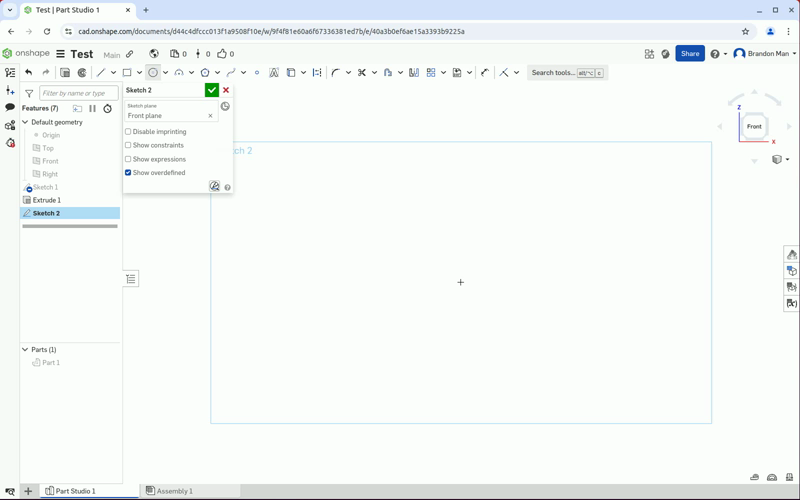
key_up(shift)
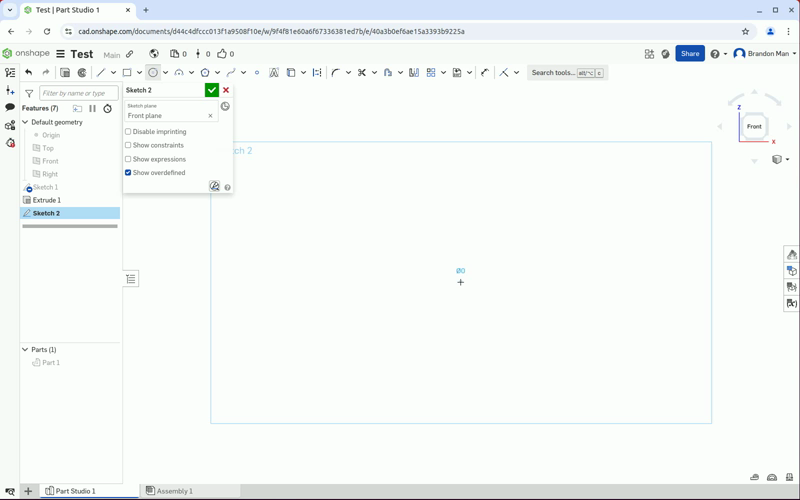
mouse_move(572, 281)
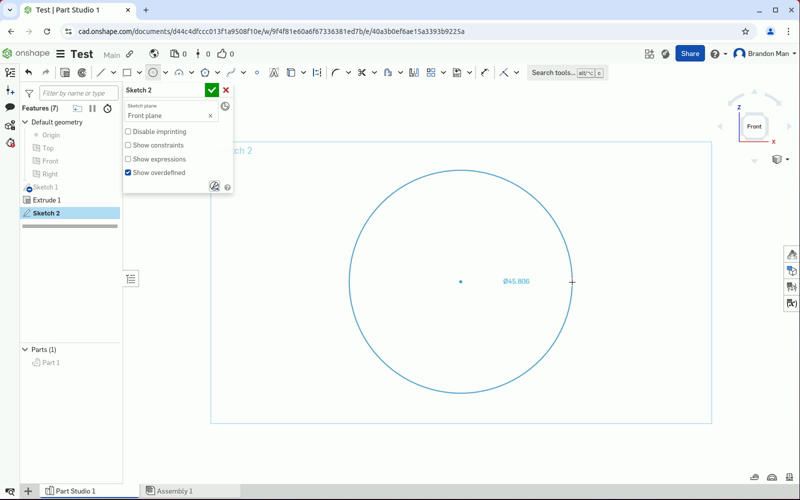
click(572, 281)
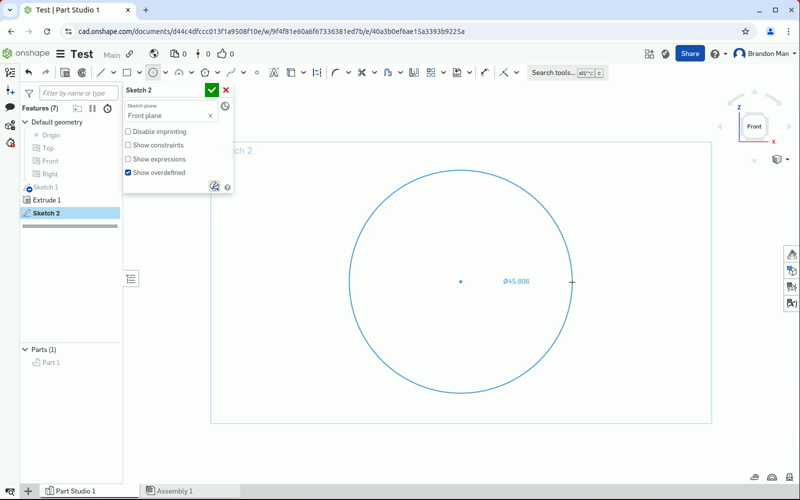
key(esc)
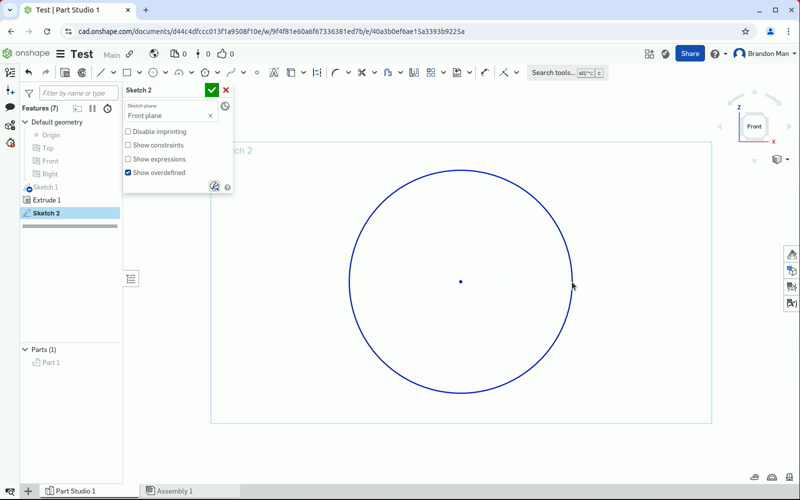
mouse_move(470, 269)
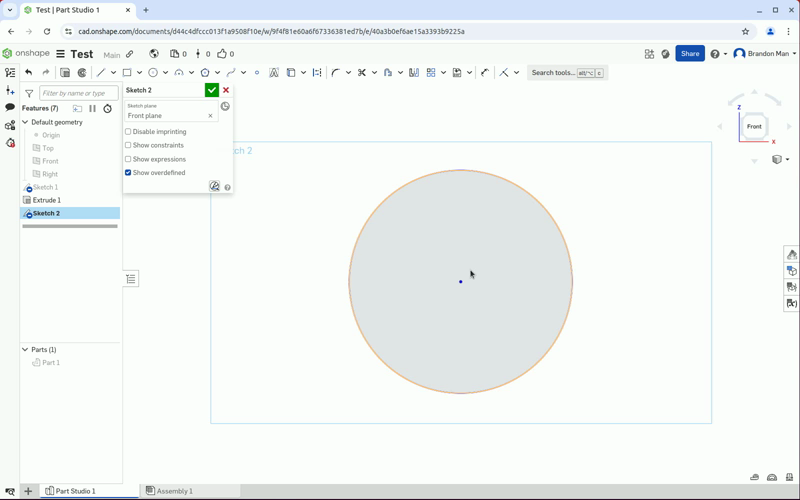
click(470, 269)
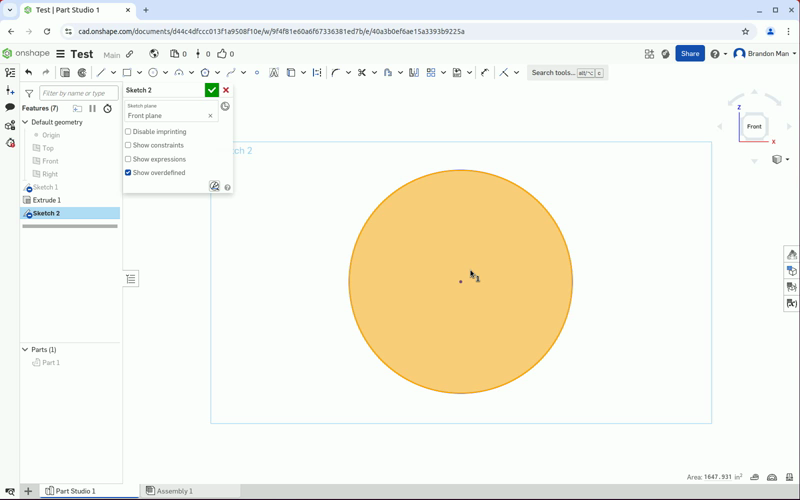
mouse_move(73, 352)
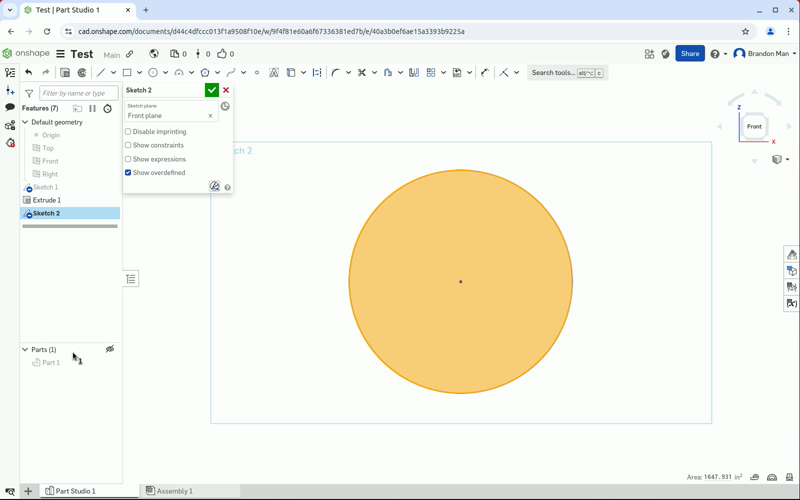
key(shift+y)
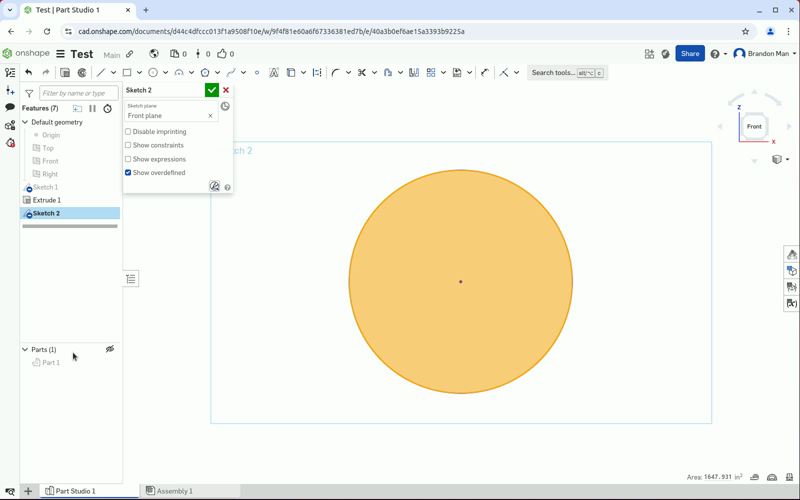
key(shift+e)
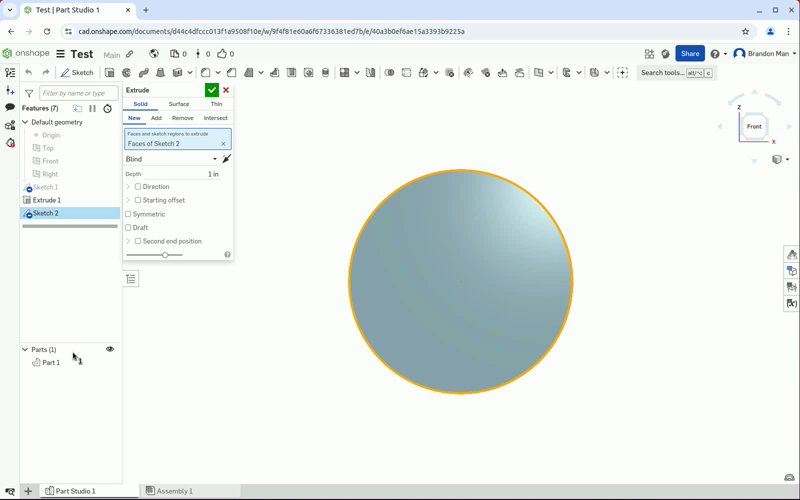
mouse_move(143, 106)
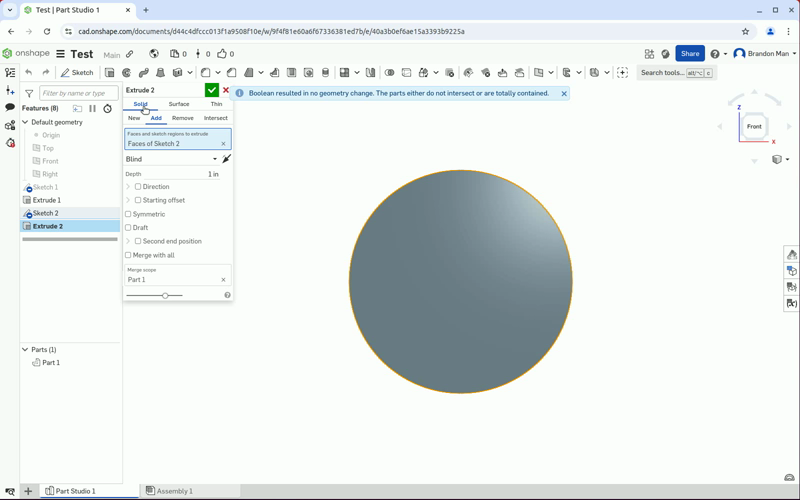
click(143, 106)
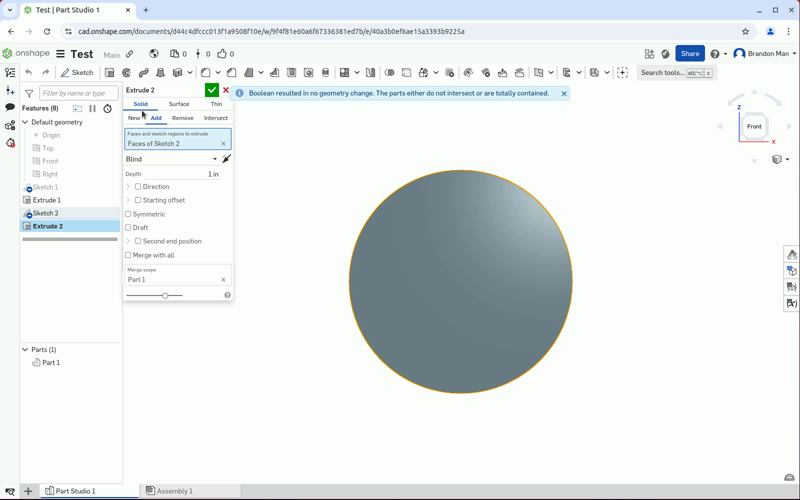
mouse_move(137, 120)
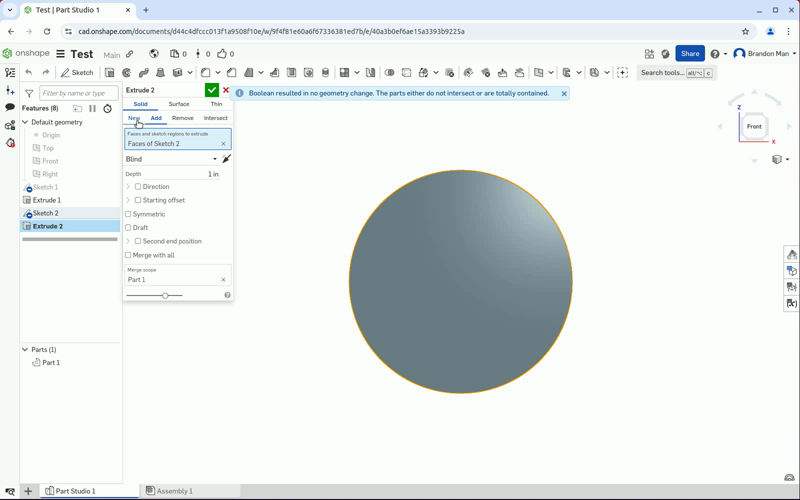
click(137, 120)
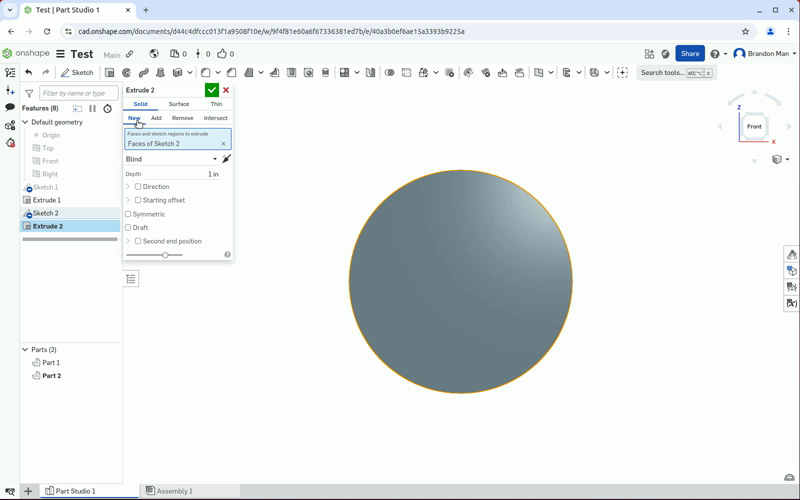
key(tab, 4)
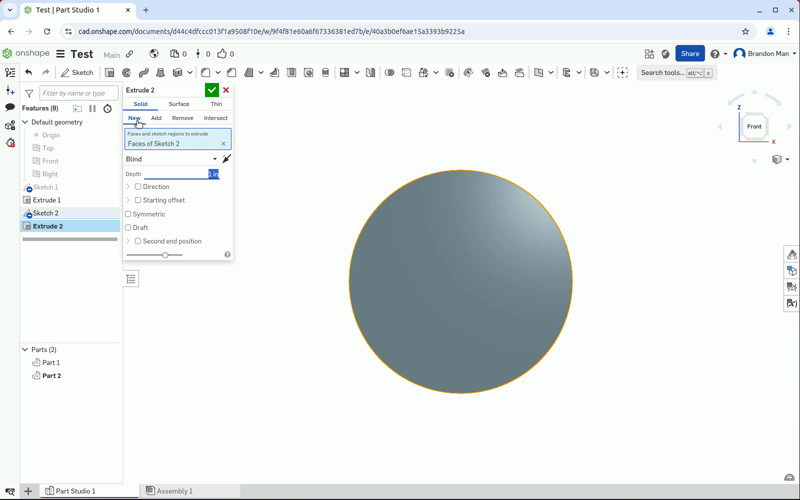
text(5.777)
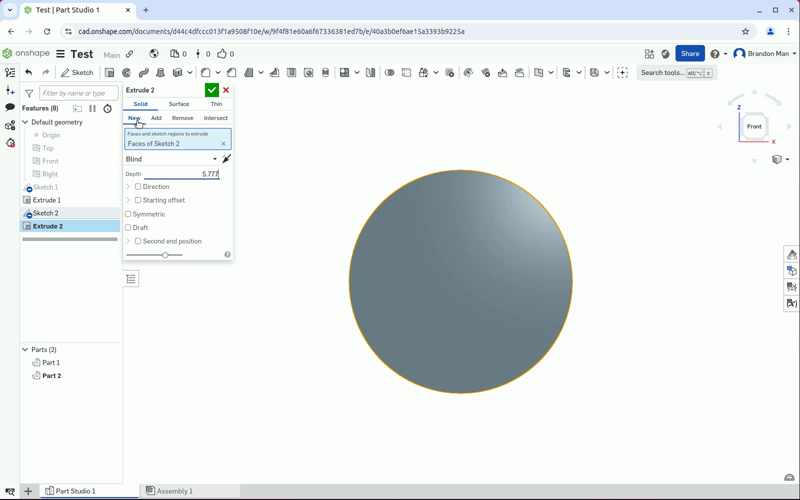
key(enter)
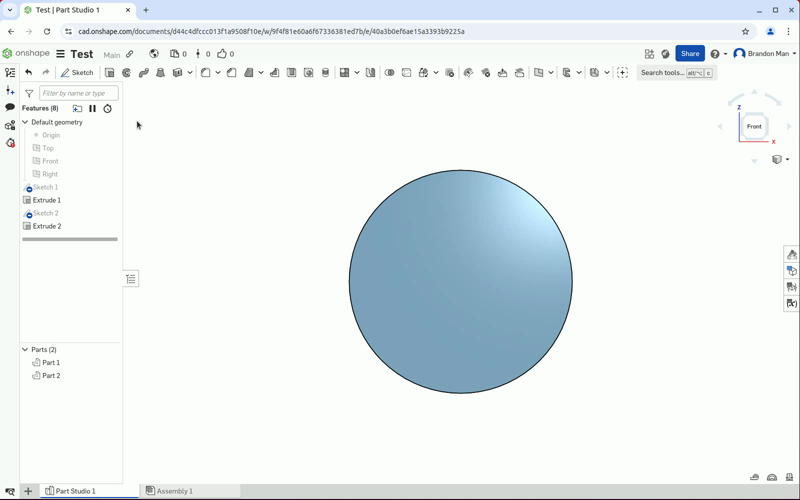
key(shift+h)
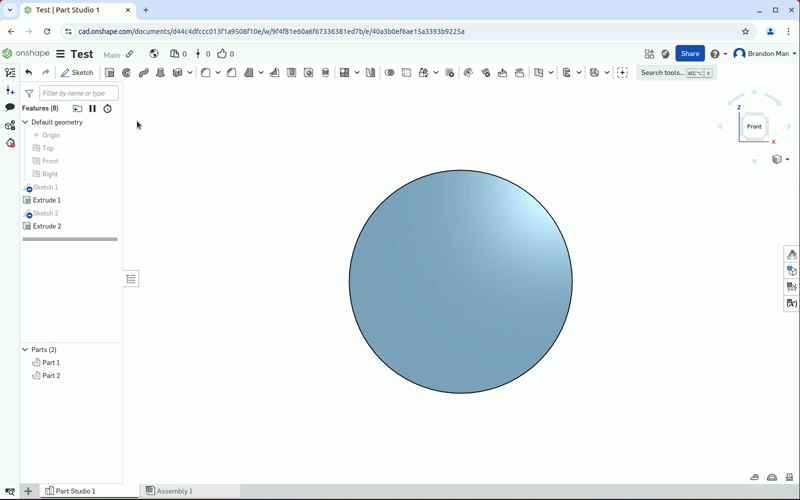
key(shift+h)
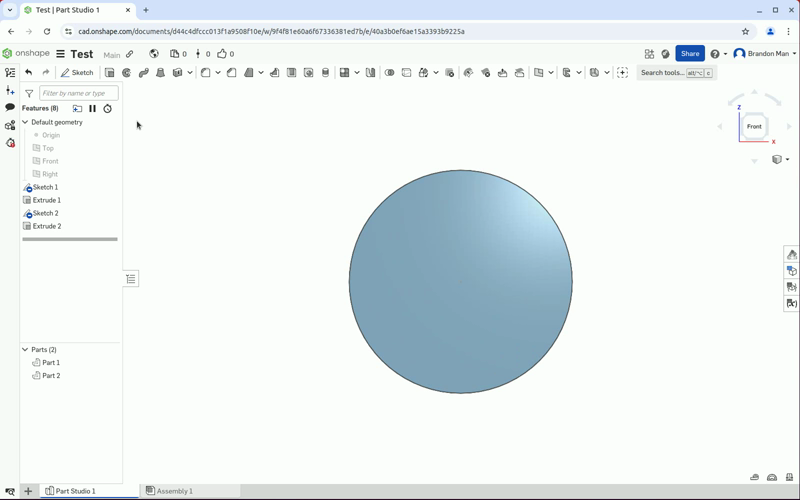
key(shift+7)
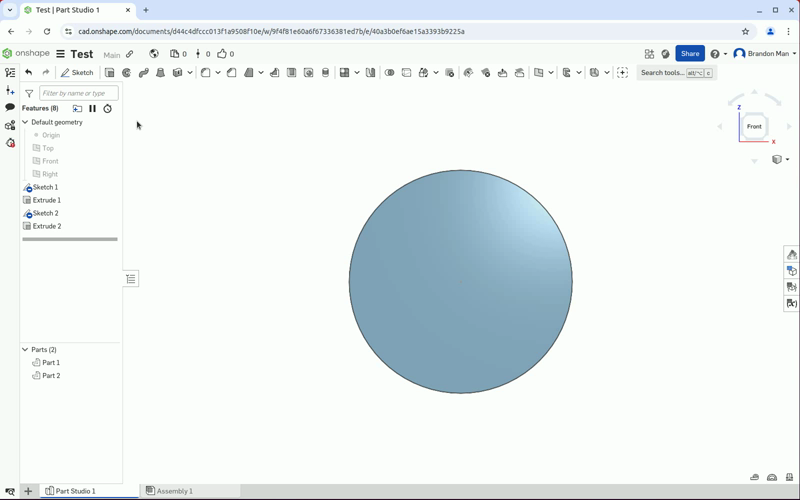
key(left, 2)
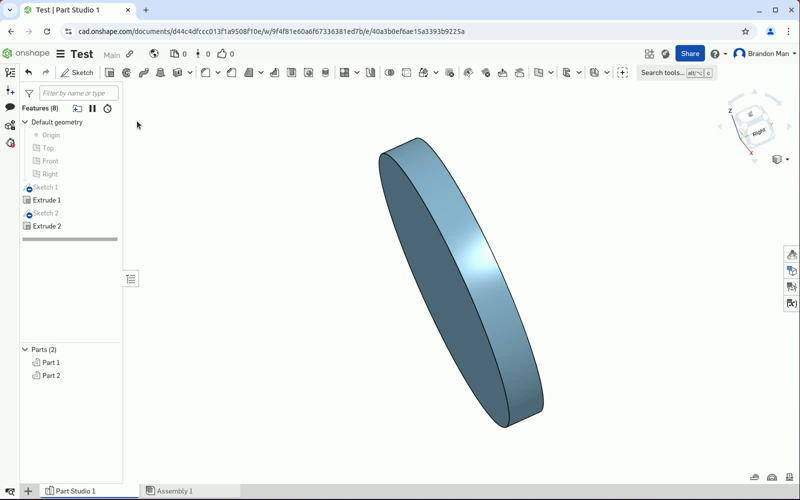
key(down, 2)
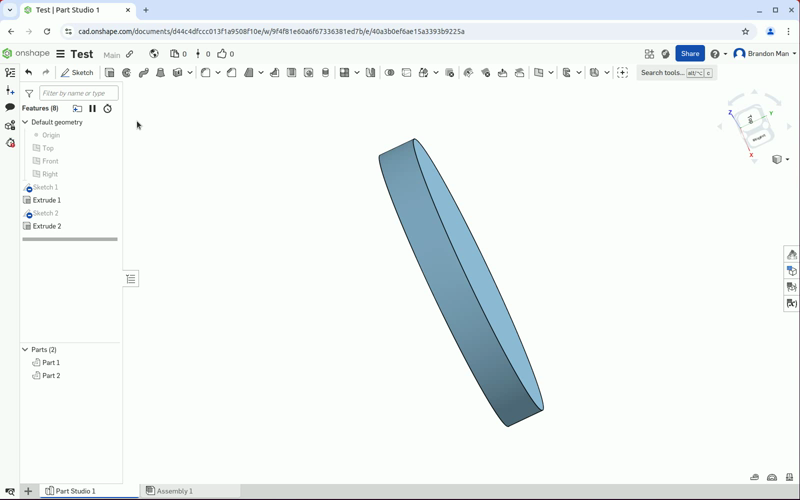
key(up, 2)
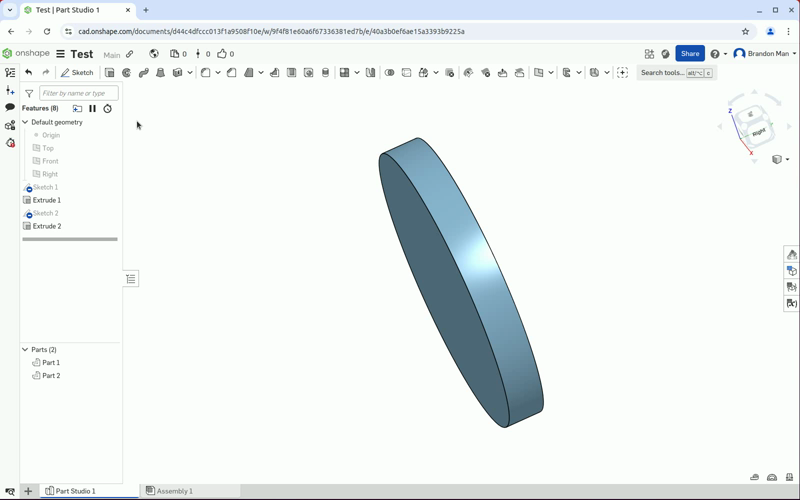
key(right, 2)
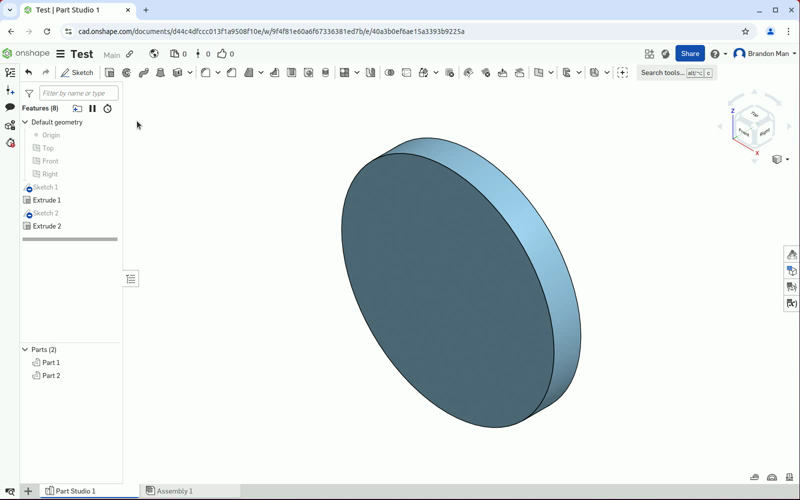
mouse_move(73, 189)
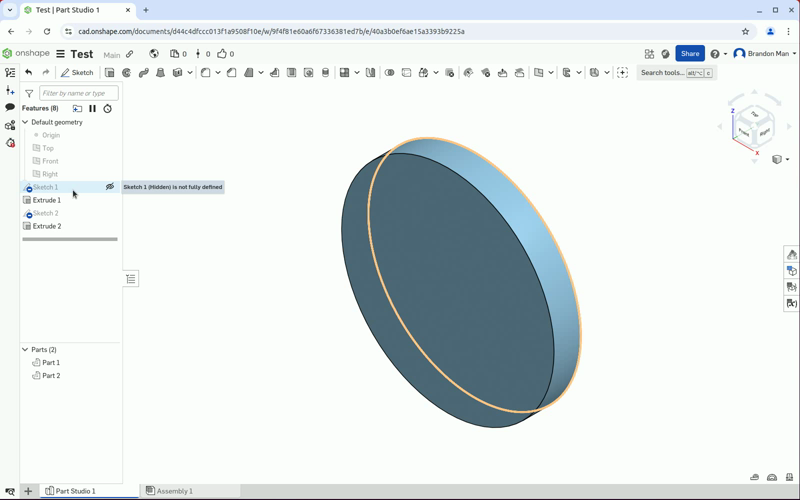
click(73, 189)